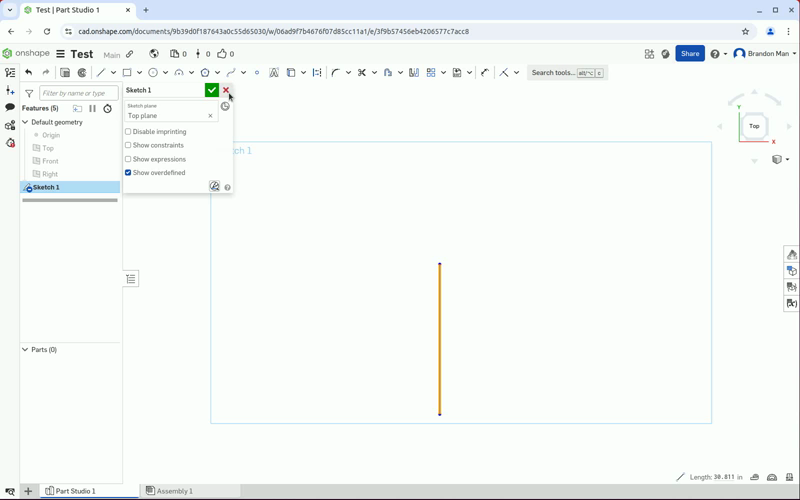
key(shift+h)
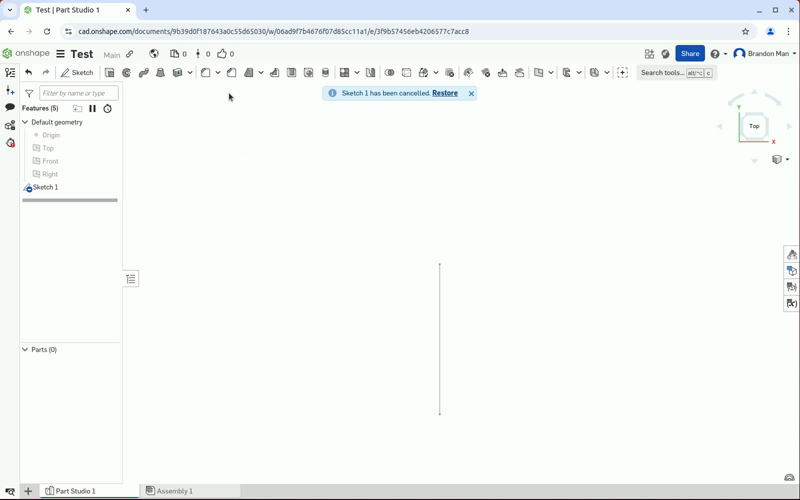
key(shift+s)
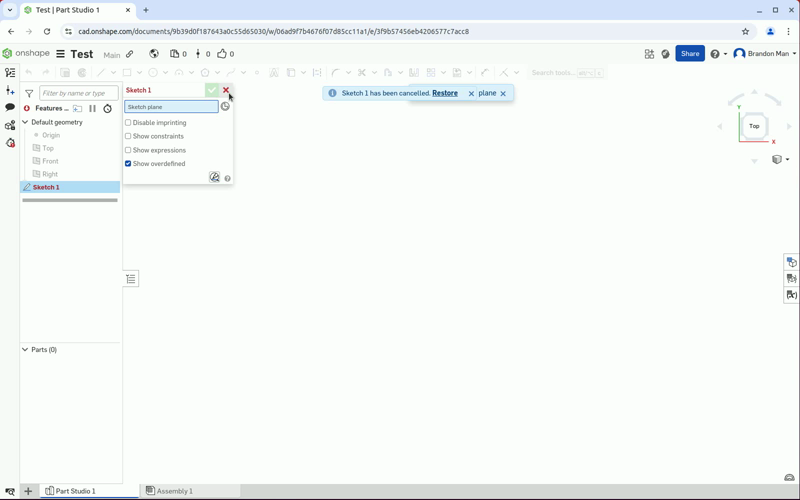
mouse_move(73, 150)
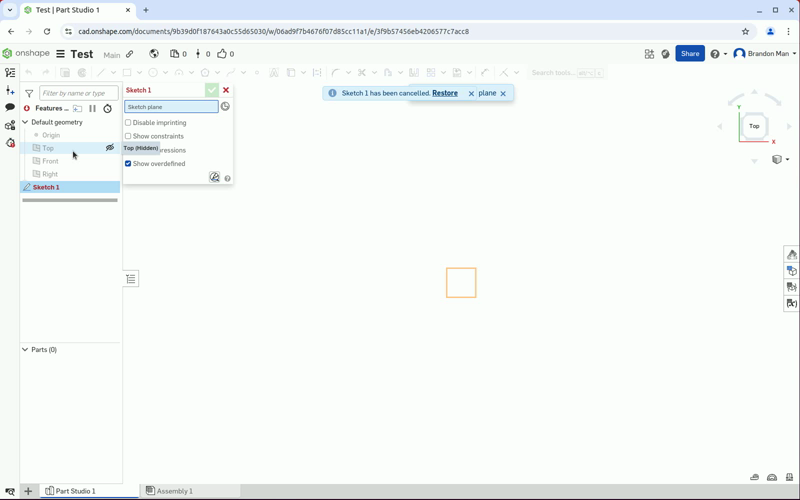
click(73, 150)
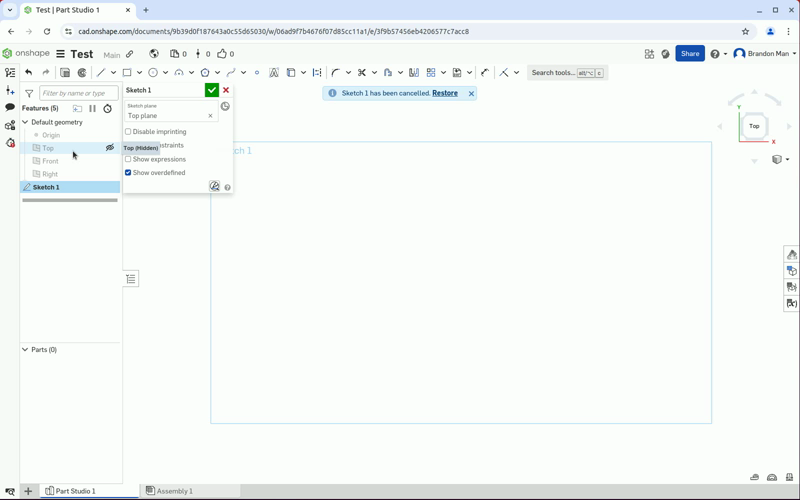
mouse_move(73, 352)
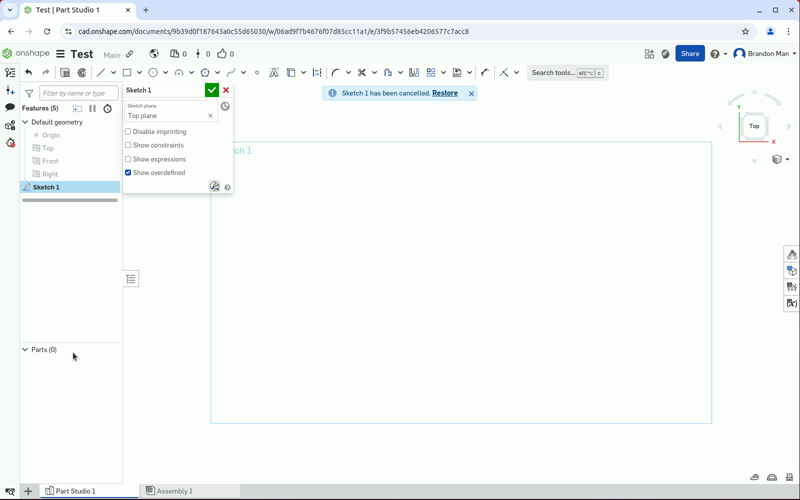
key(y)
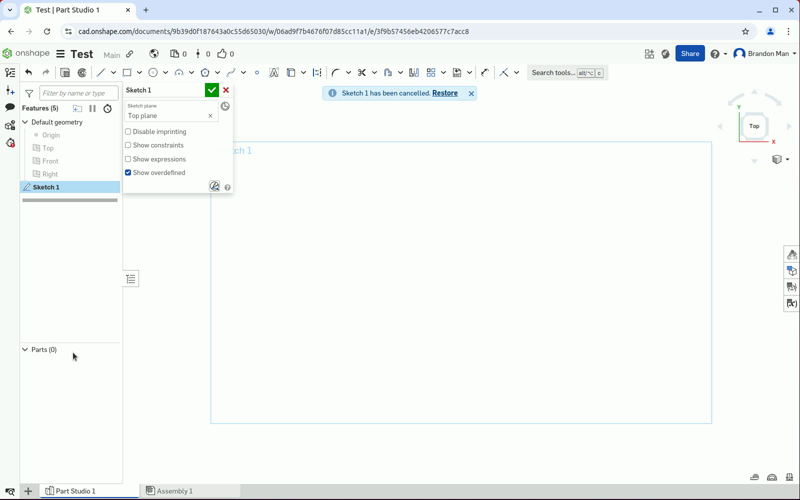
key(c)
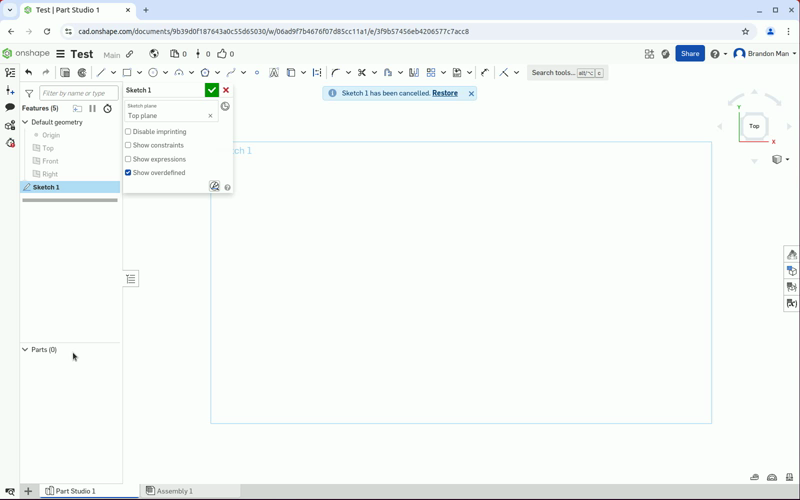
key_down(shift)
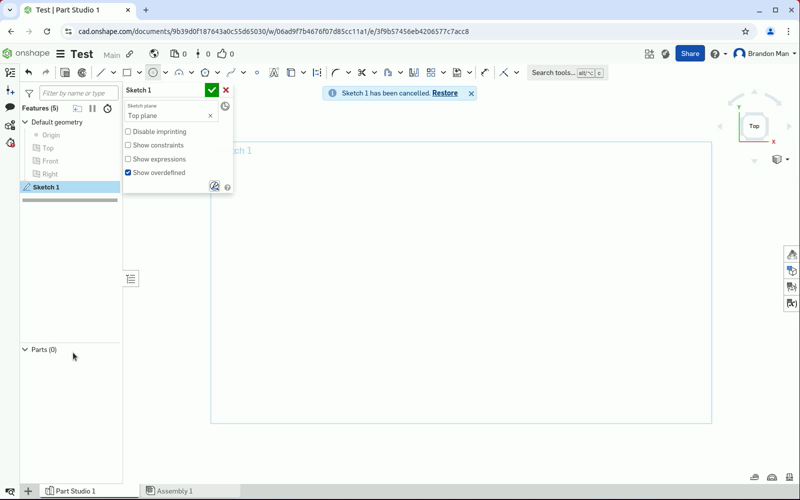
mouse_move(460, 282)
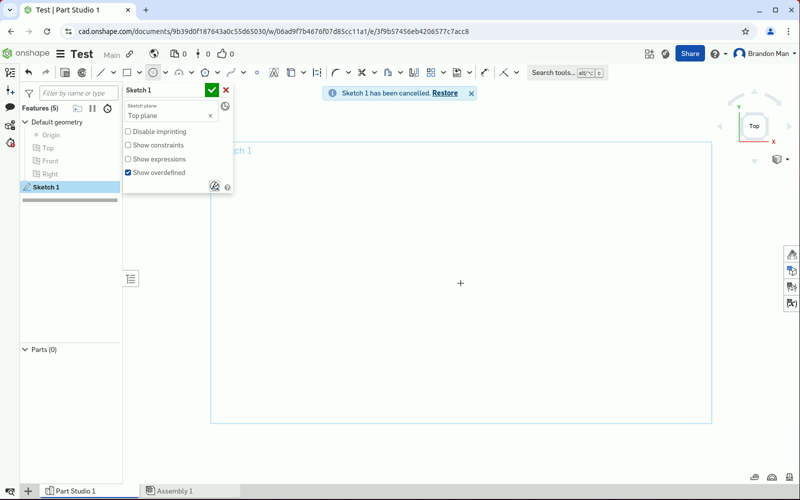
click(460, 282)
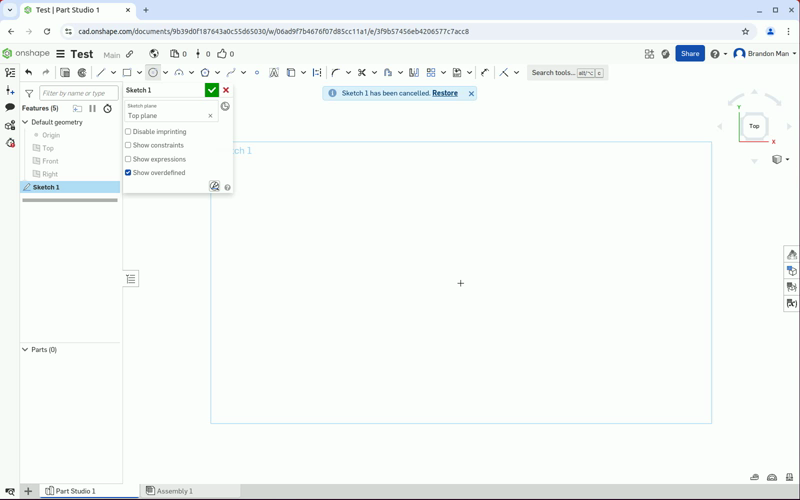
key_up(shift)
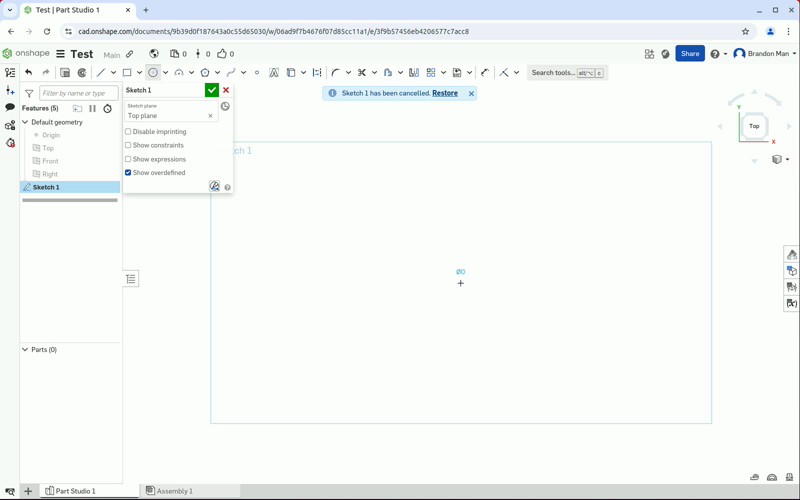
mouse_move(491, 282)
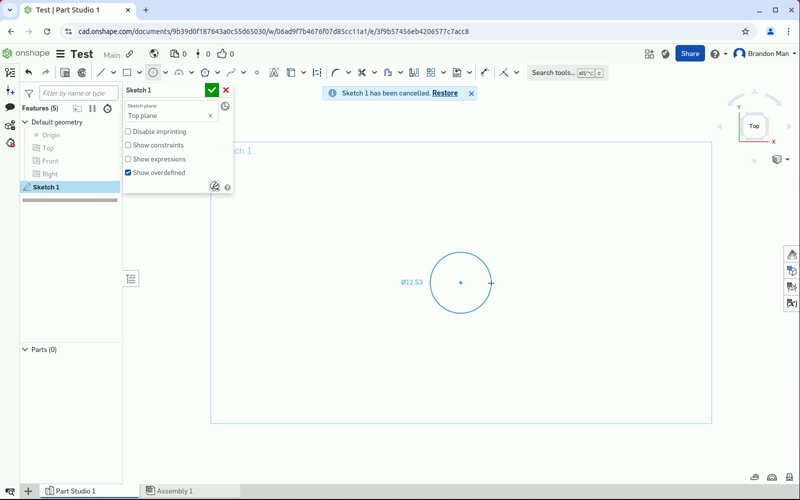
click(491, 282)
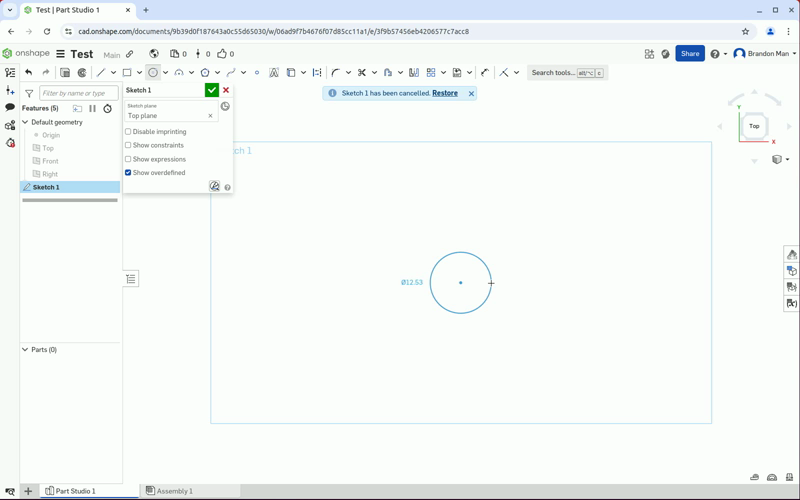
key(esc)
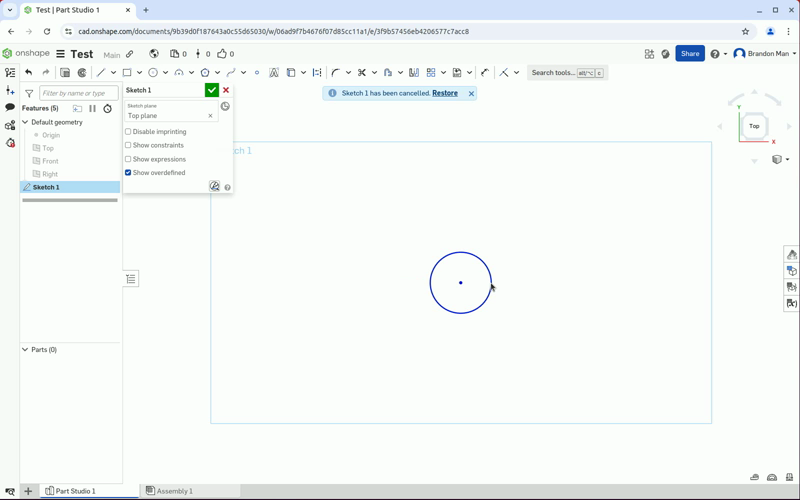
mouse_move(476, 278)
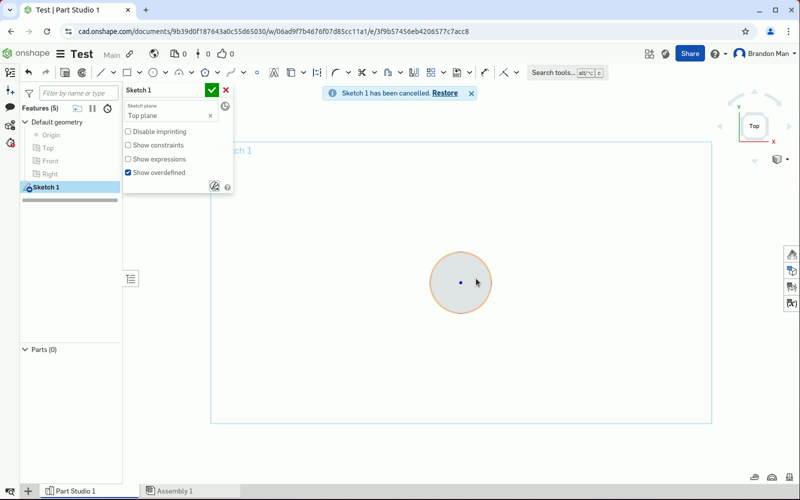
click(476, 278)
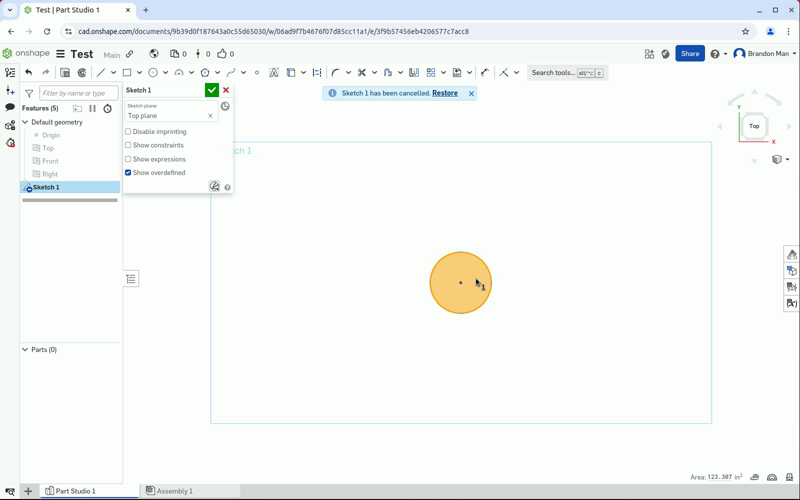
mouse_move(73, 352)
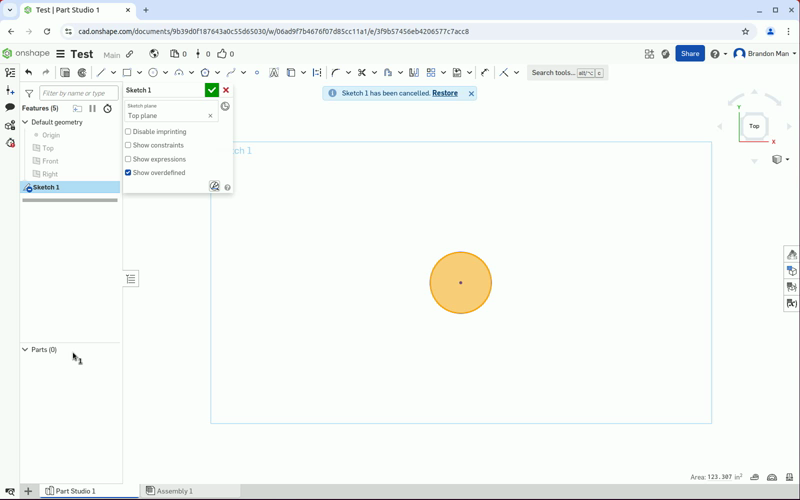
key(shift+y)
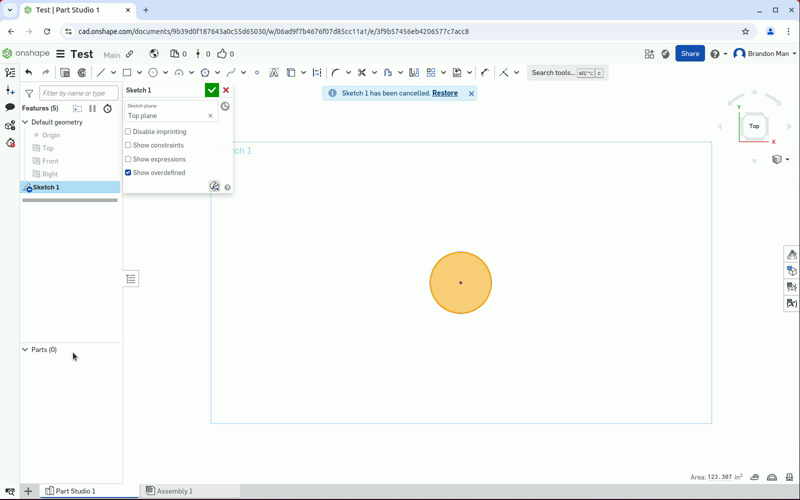
key(shift+e)
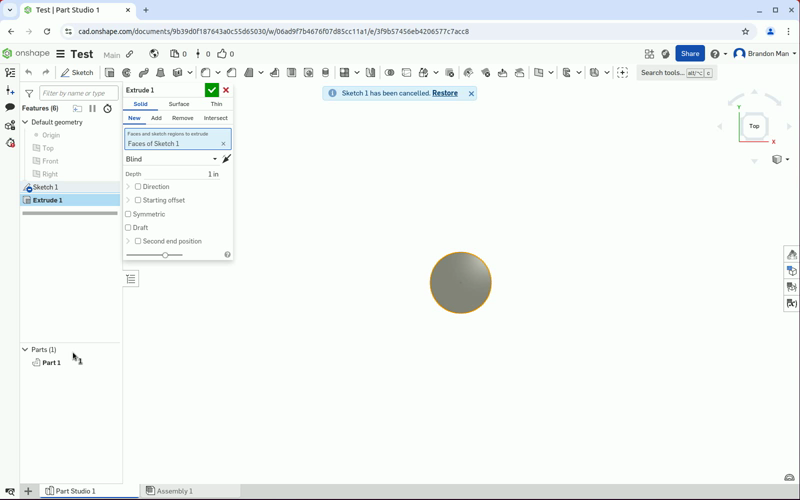
mouse_move(143, 106)
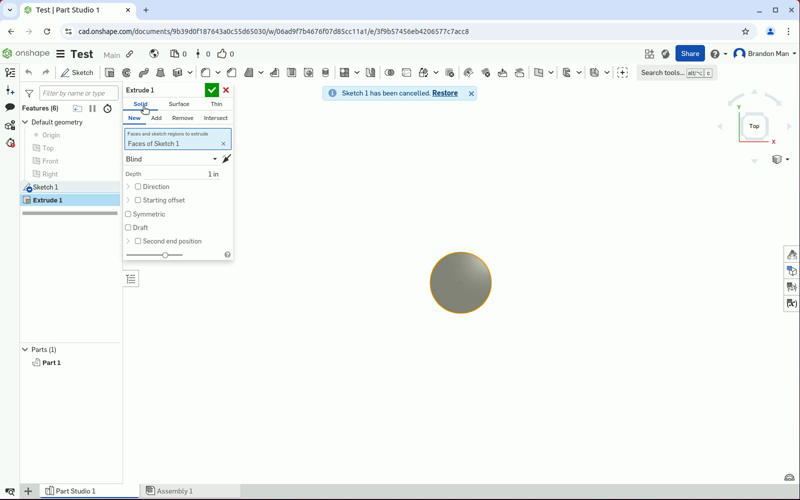
click(143, 106)
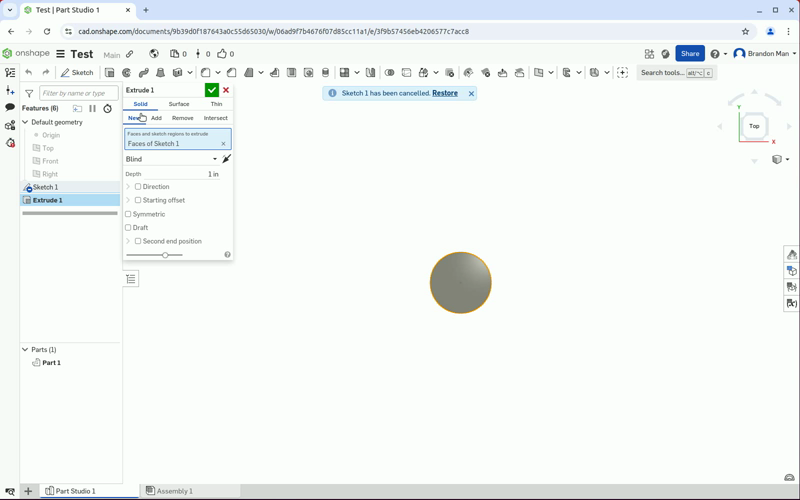
mouse_move(137, 120)
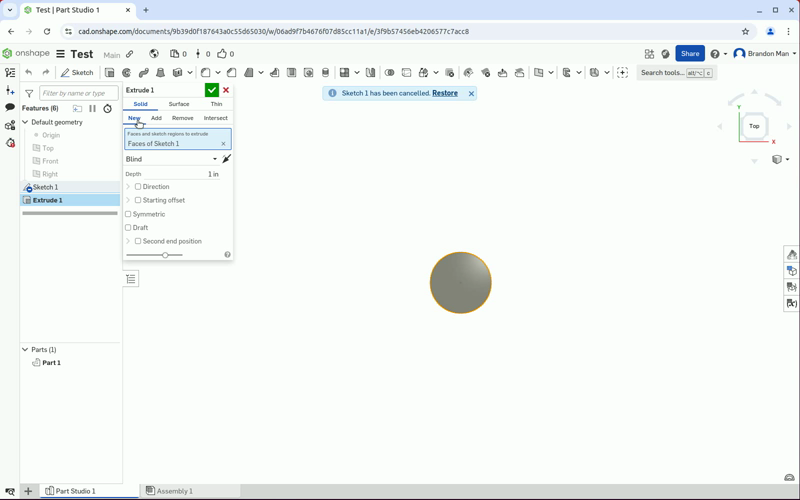
click(137, 120)
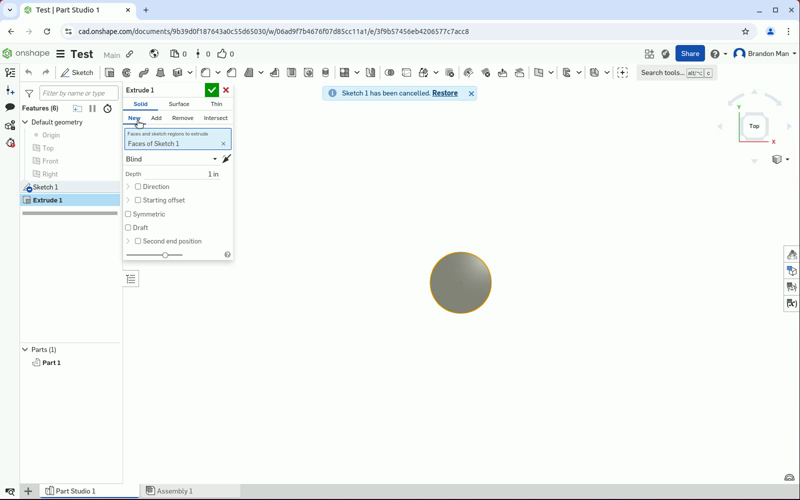
key(tab, 4)
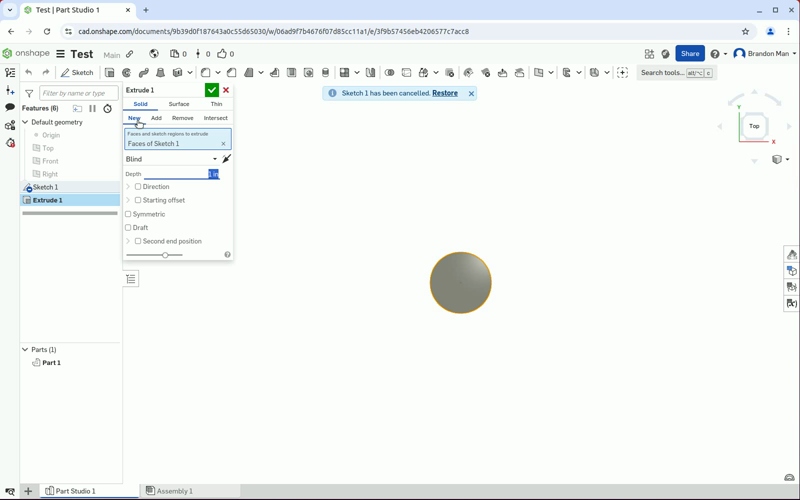
text(8.425)
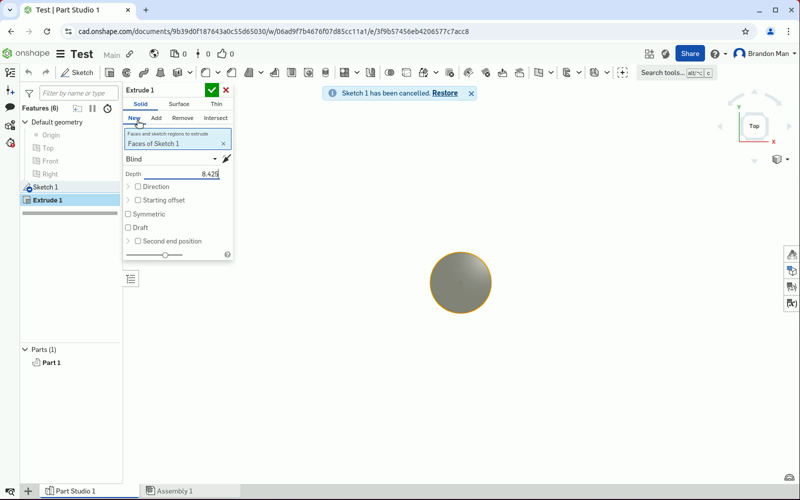
key(enter)
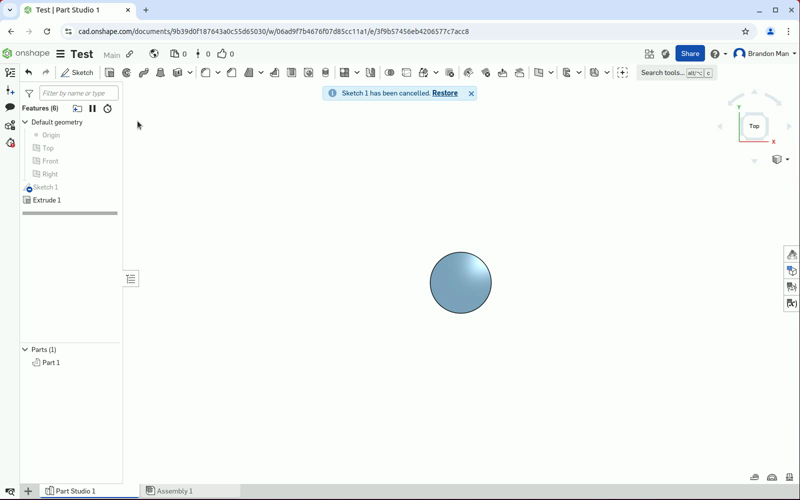
key(shift+h)
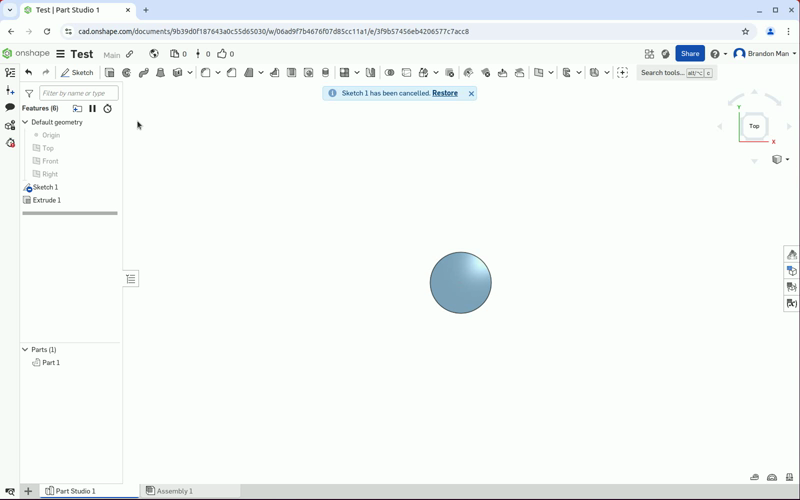
key(shift+h)
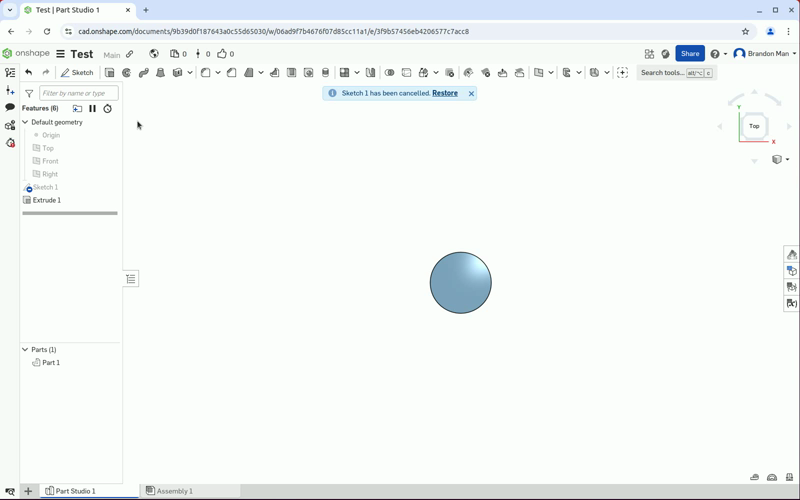
mouse_move(73, 189)
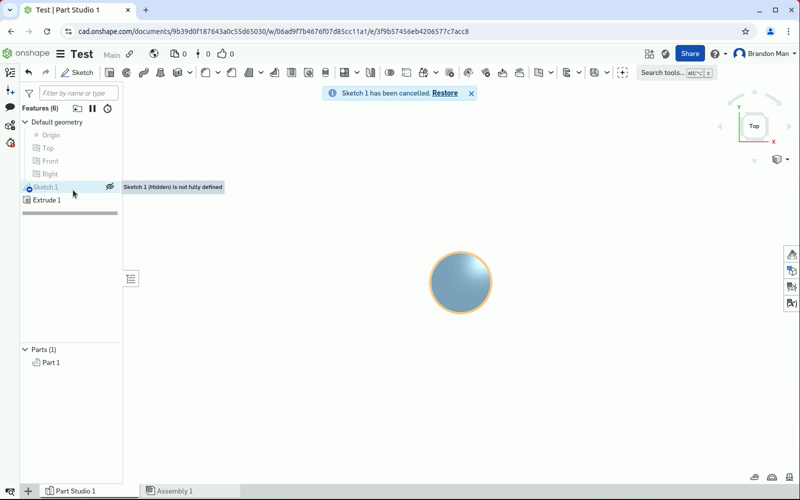
click(73, 189)
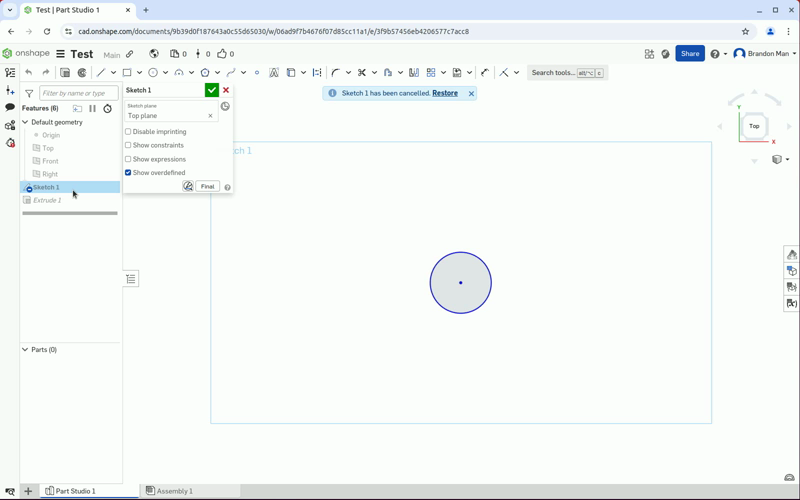
mouse_move(229, 92)
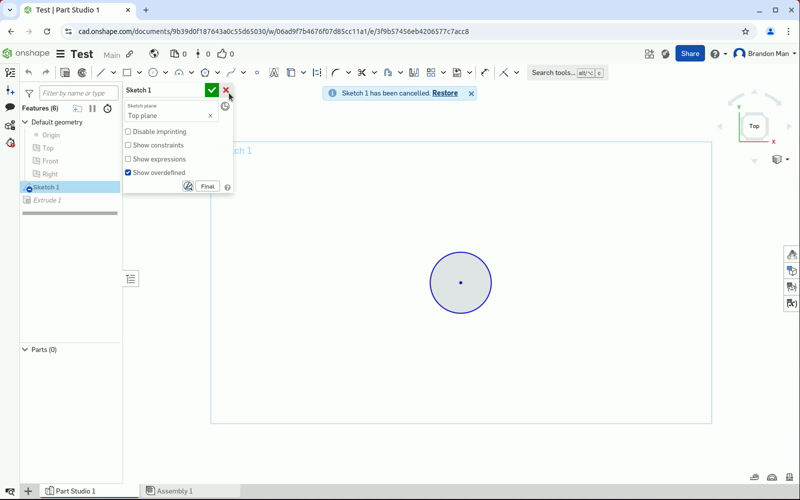
click(229, 92)
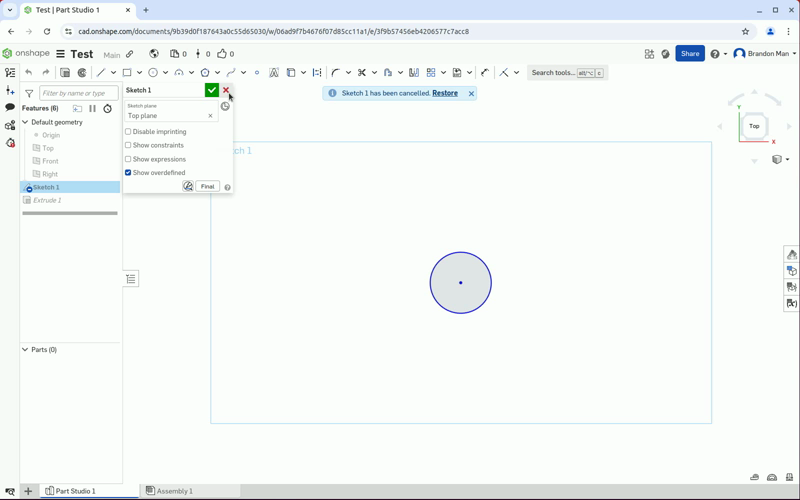
key(shift+s)
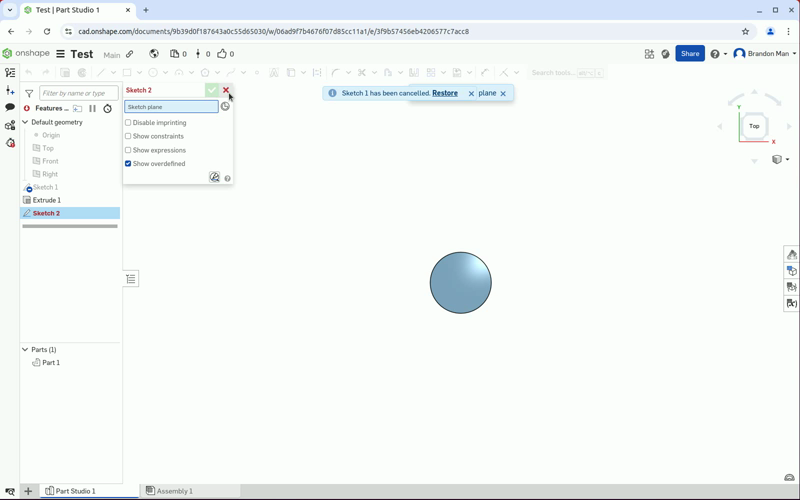
mouse_move(73, 150)
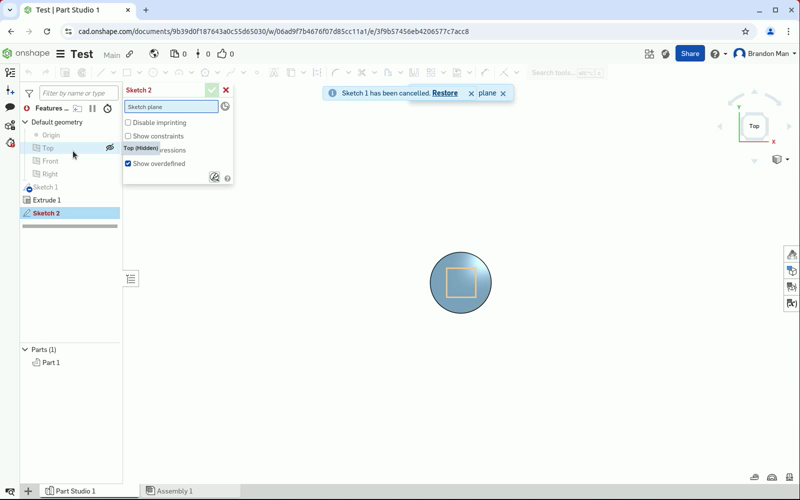
click(73, 150)
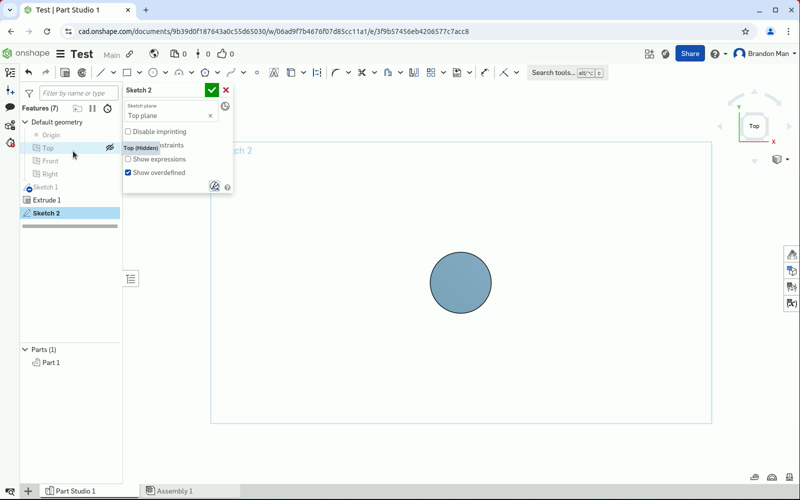
mouse_move(73, 352)
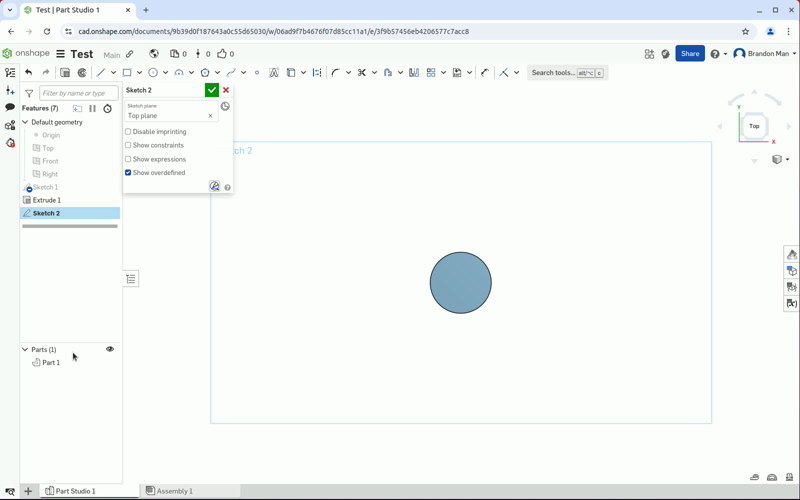
key(y)
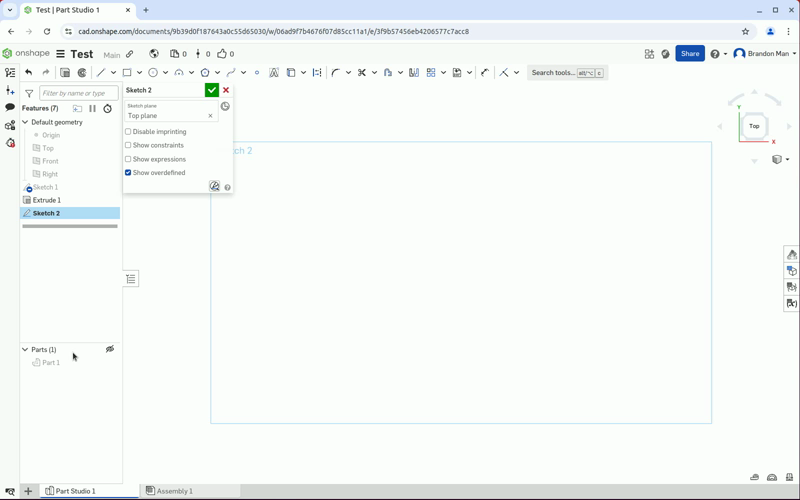
key(c)
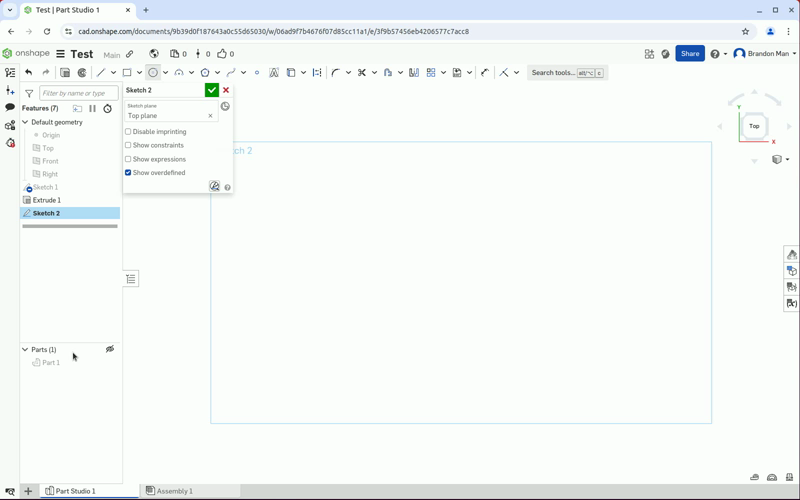
key_down(shift)
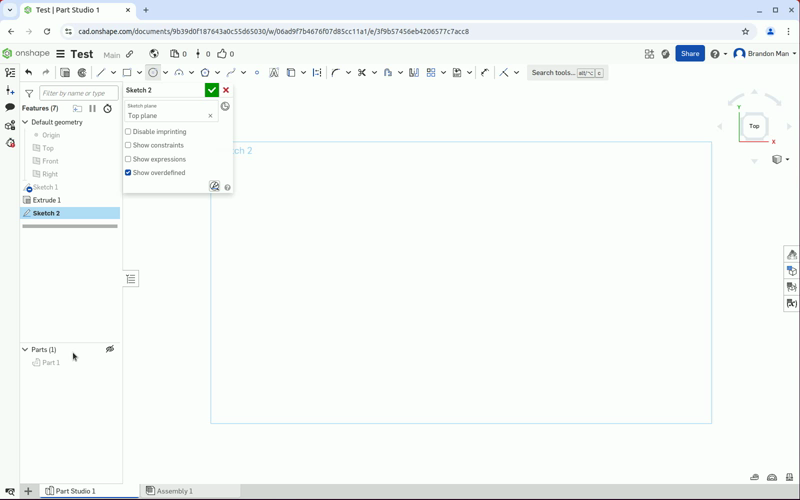
mouse_move(461, 282)
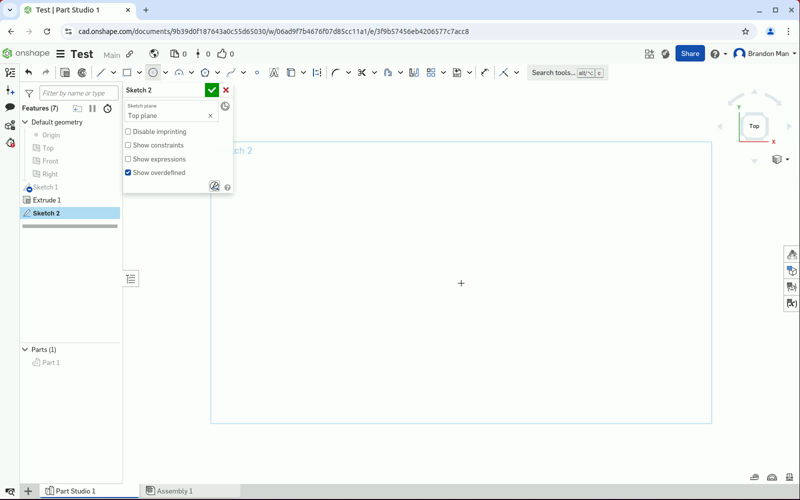
click(461, 282)
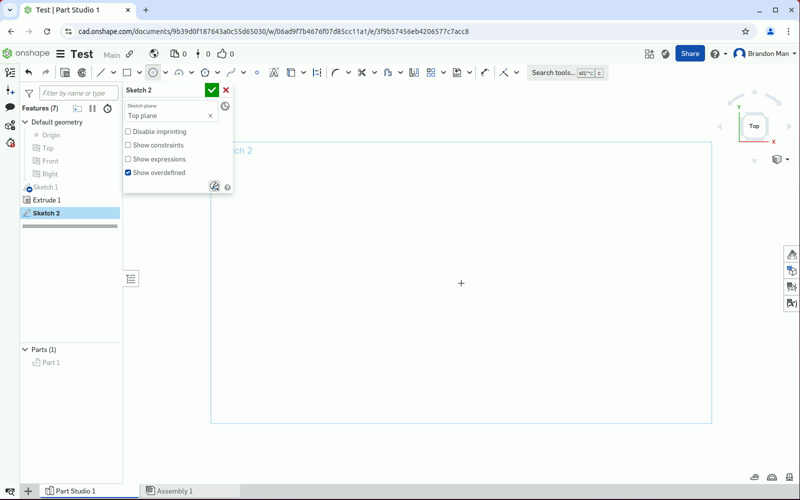
key_up(shift)
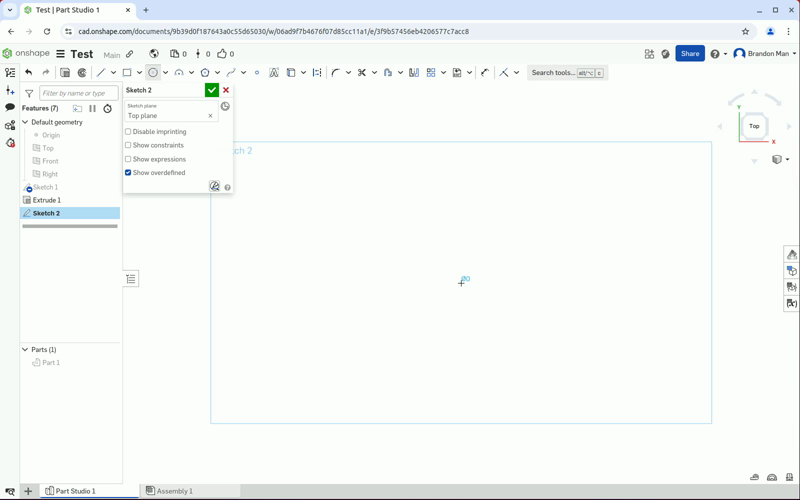
mouse_move(572, 282)
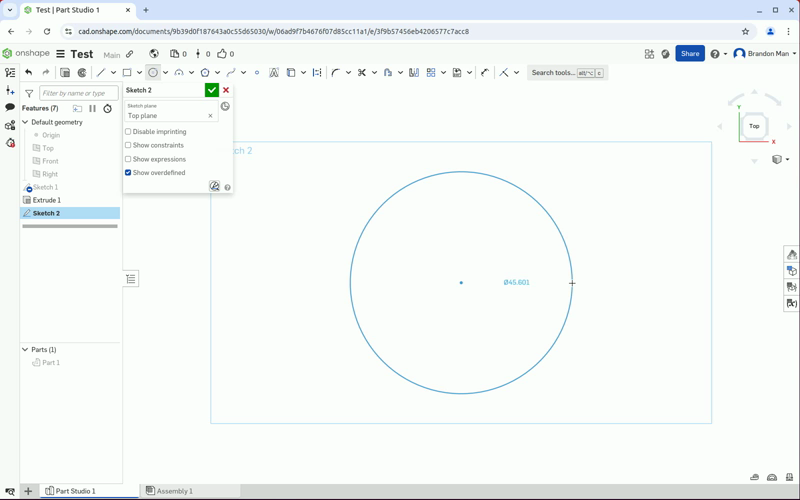
click(572, 282)
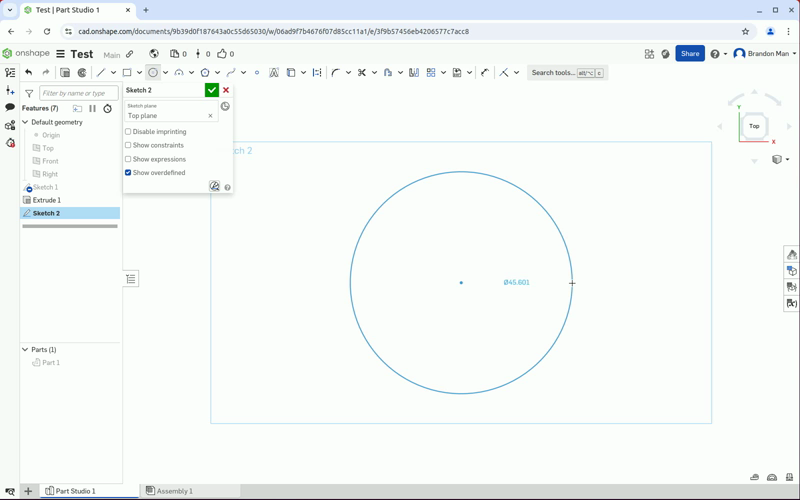
key(esc)
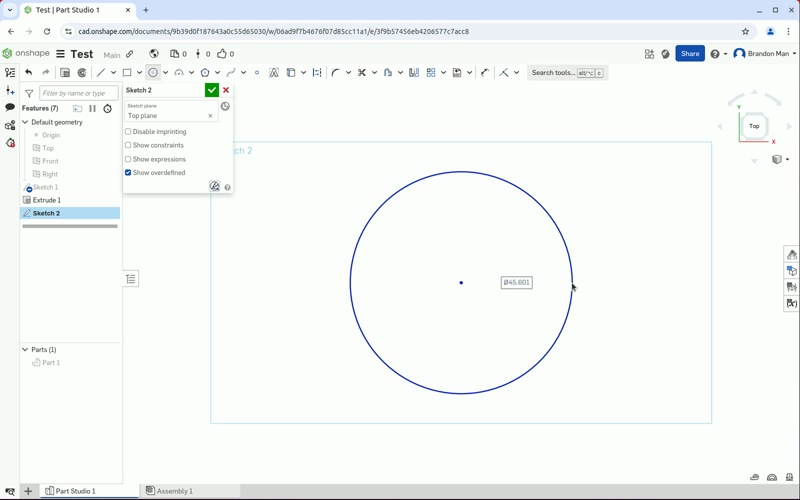
key(c)
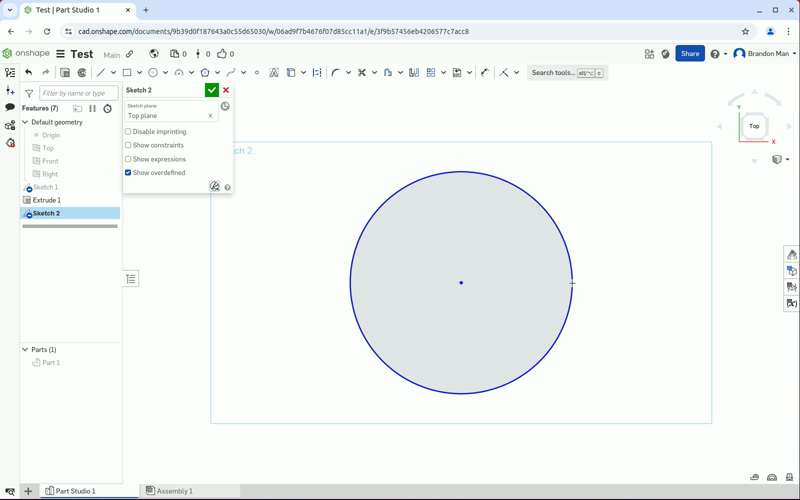
key_down(shift)
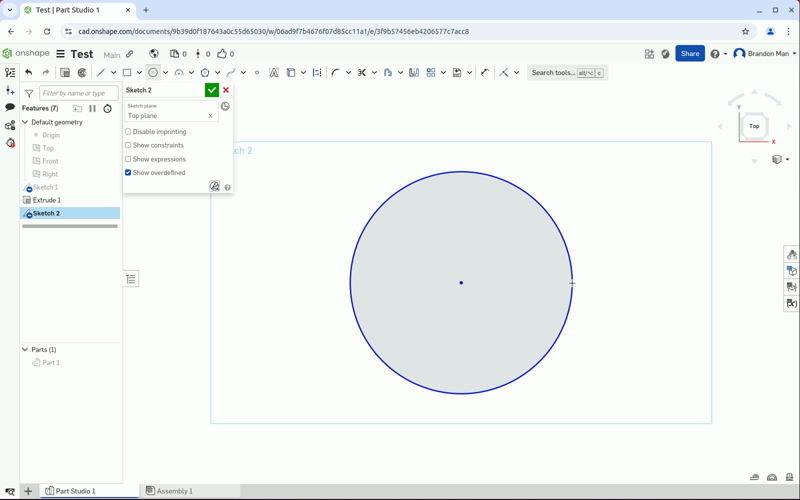
mouse_move(461, 282)
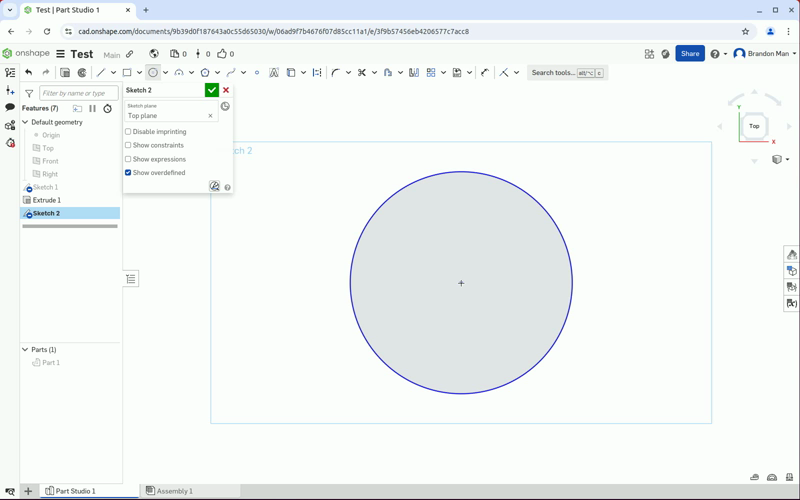
click(461, 282)
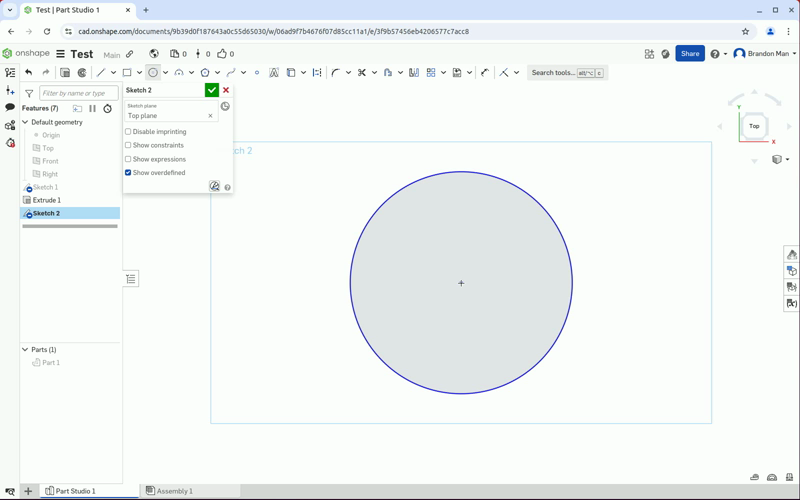
key_up(shift)
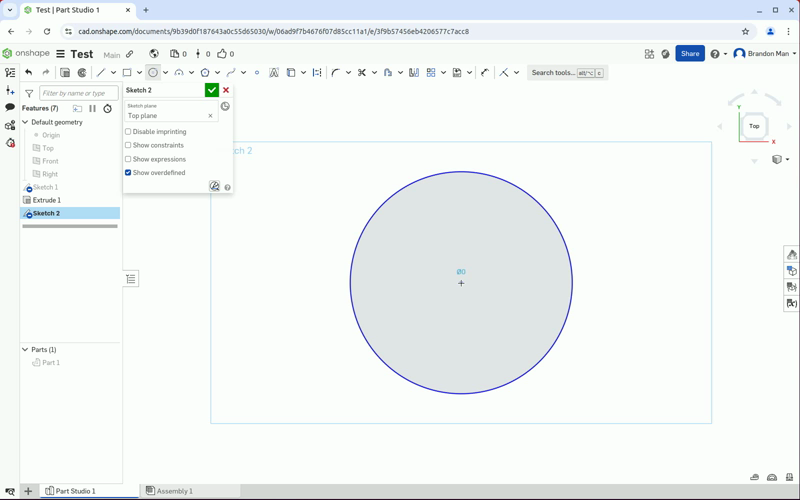
mouse_move(492, 282)
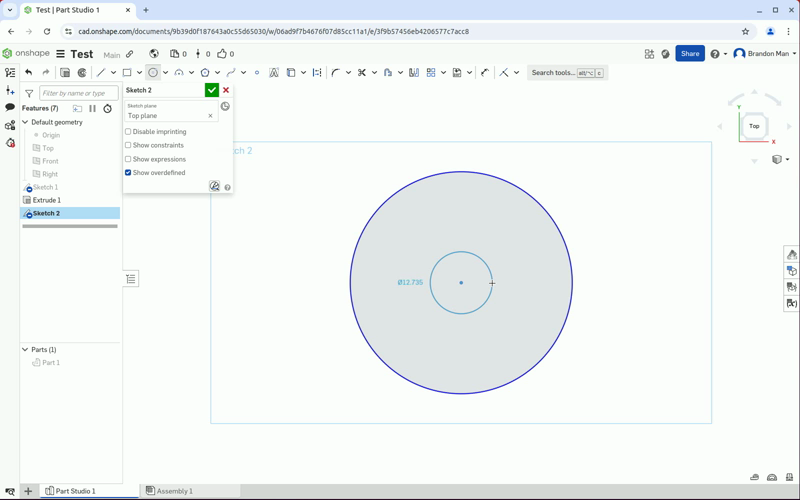
click(492, 282)
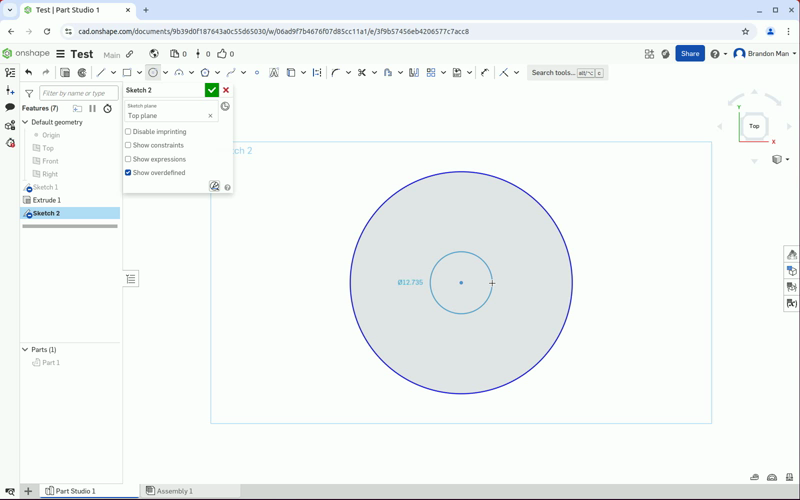
key(esc)
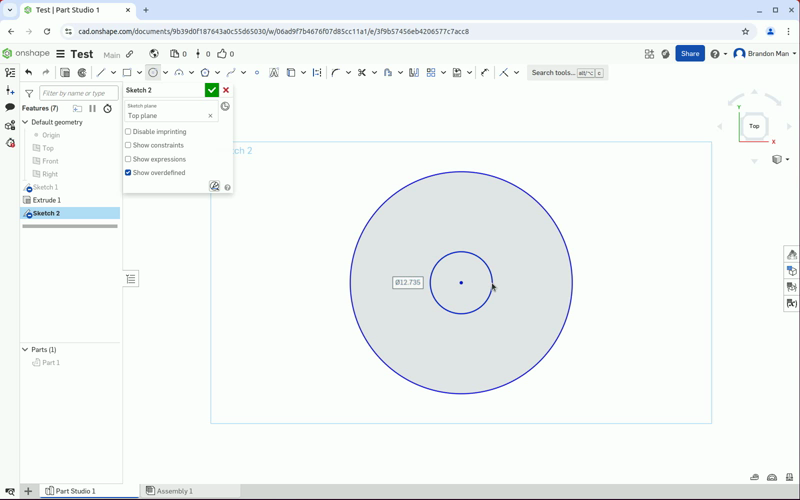
mouse_move(519, 329)
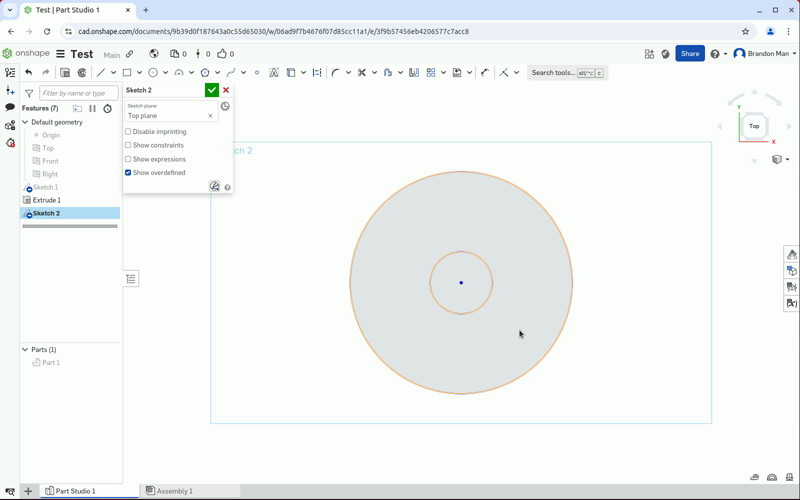
click(519, 329)
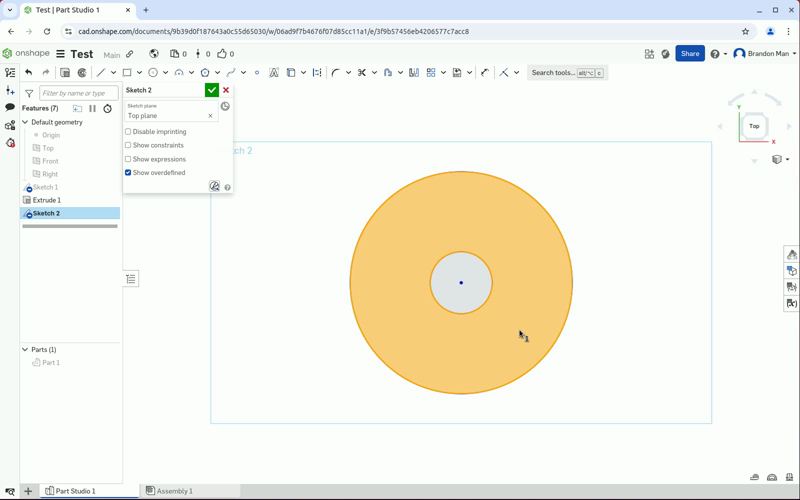
mouse_move(73, 352)
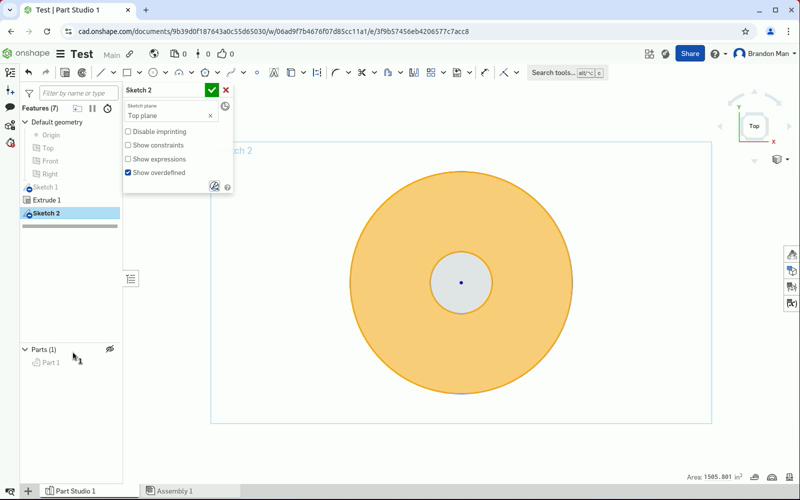
key(shift+y)
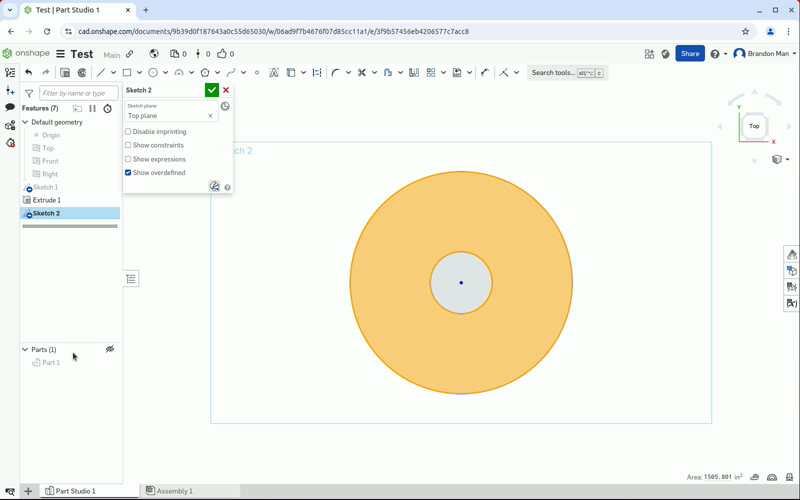
key(shift+e)
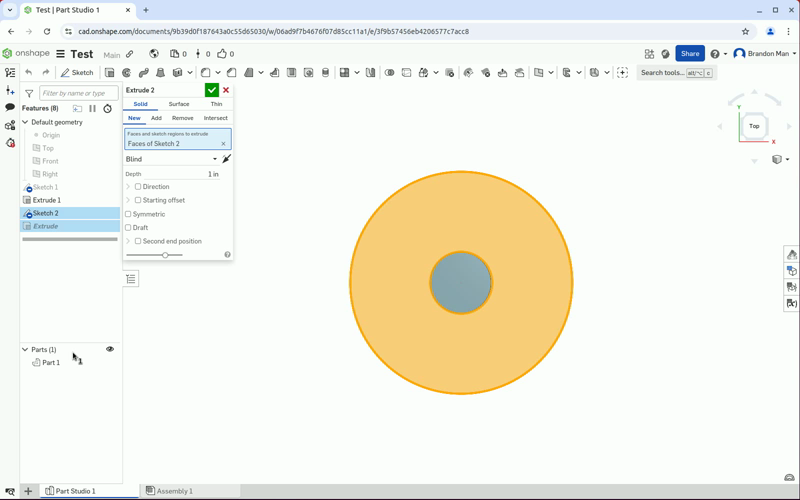
mouse_move(143, 106)
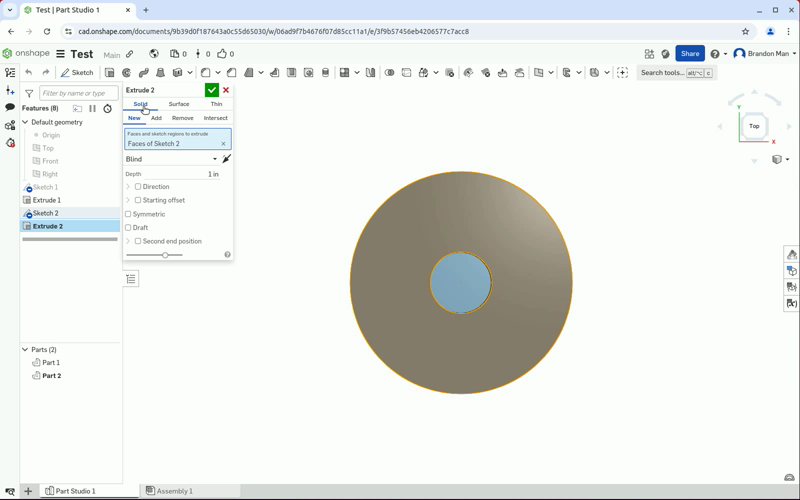
click(143, 106)
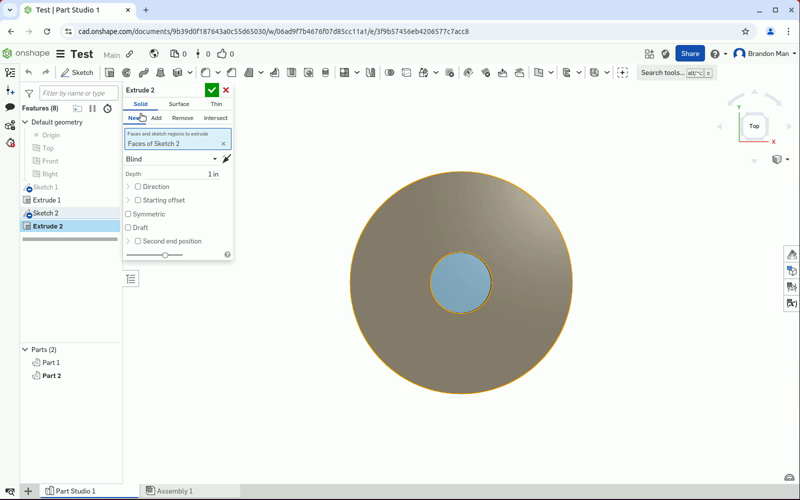
mouse_move(137, 120)
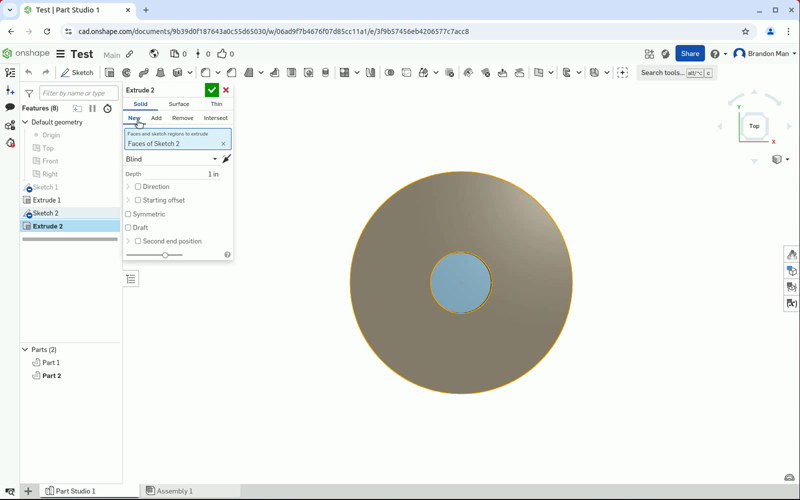
click(137, 120)
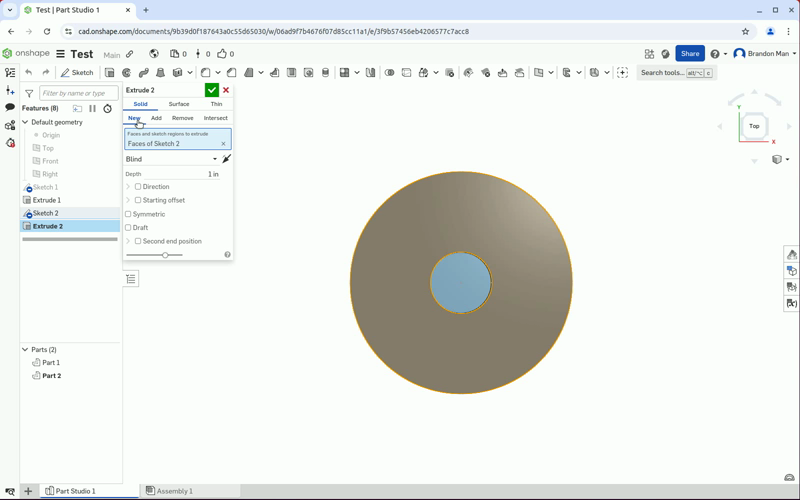
key(tab, 4)
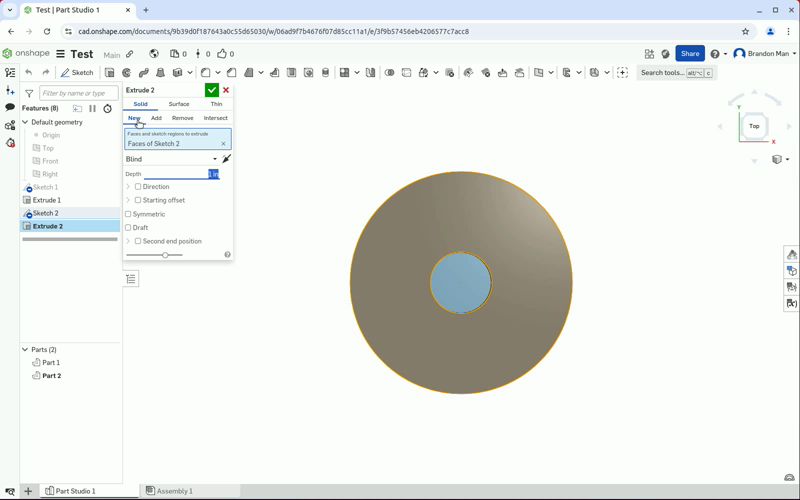
text(4.092)
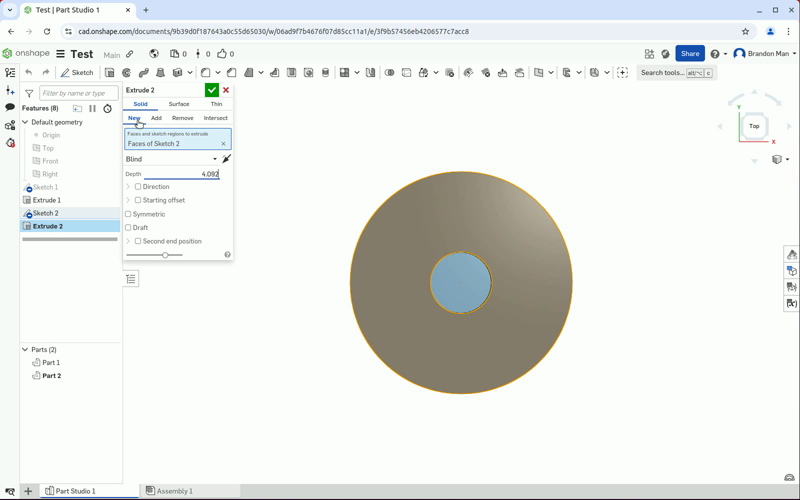
key(enter)
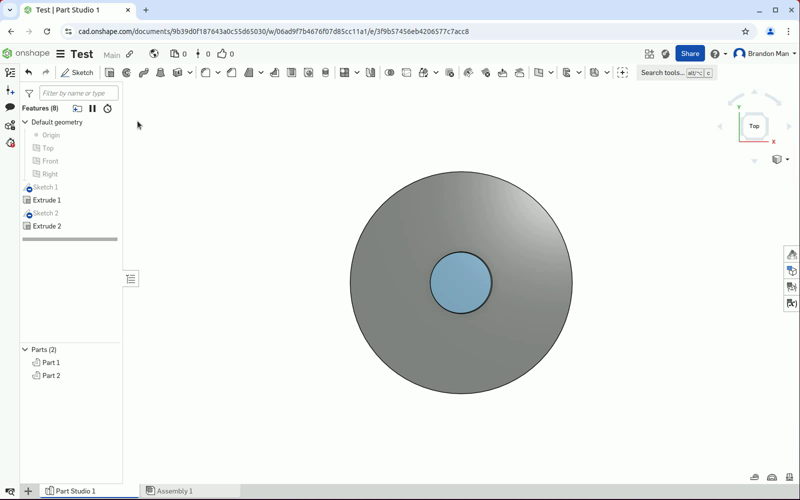
key(shift+h)
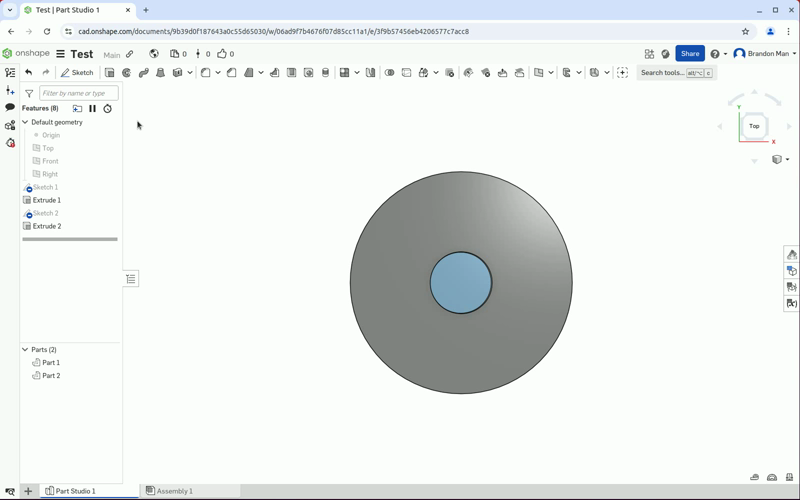
key(shift+h)
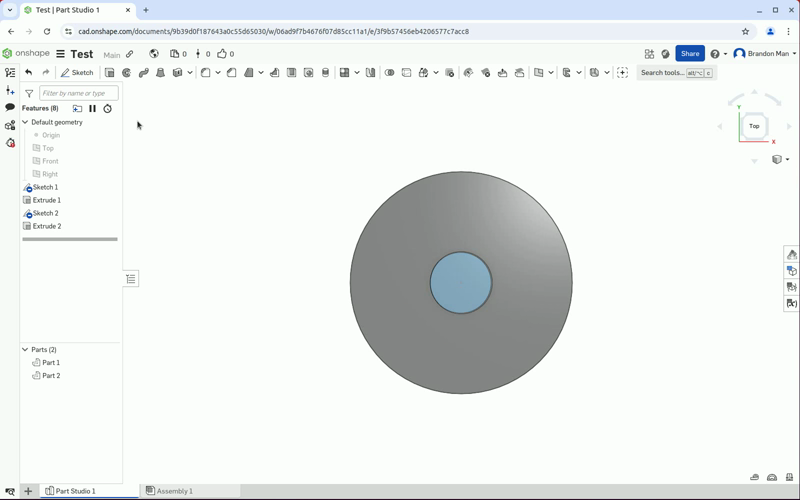
key(shift+7)
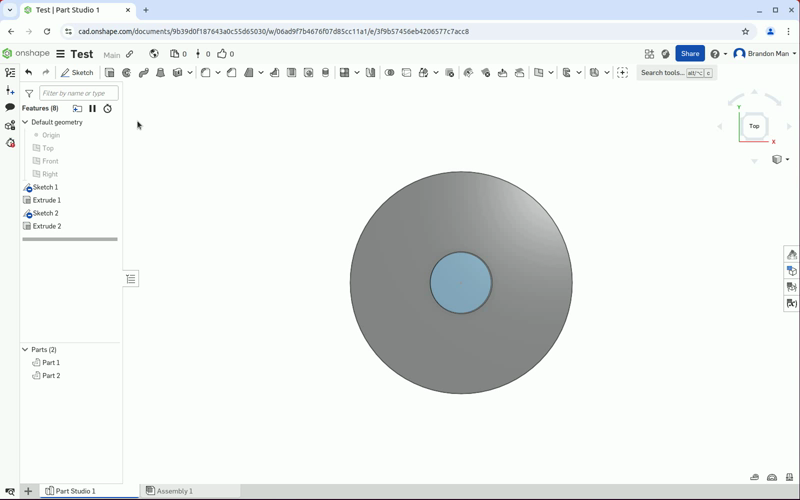
key(up, 3)
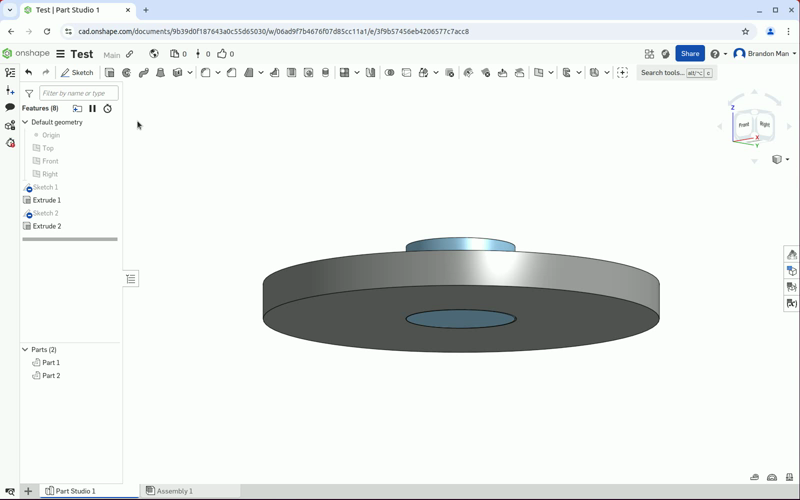
key(left, 3)
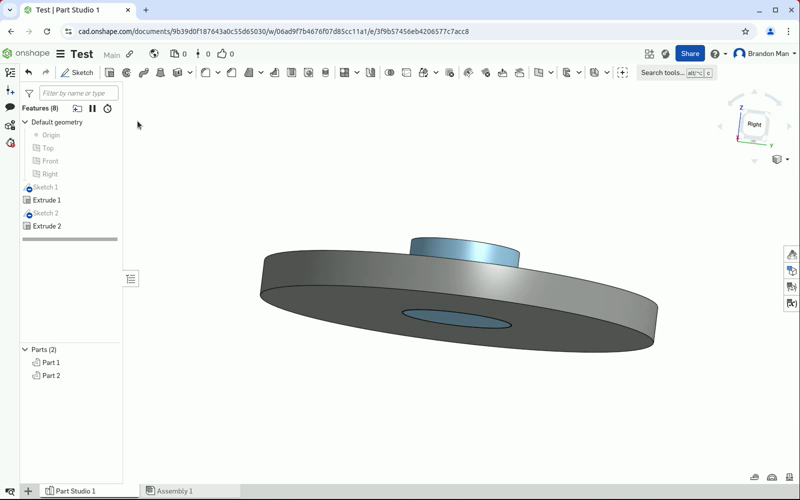
key(right, 3)
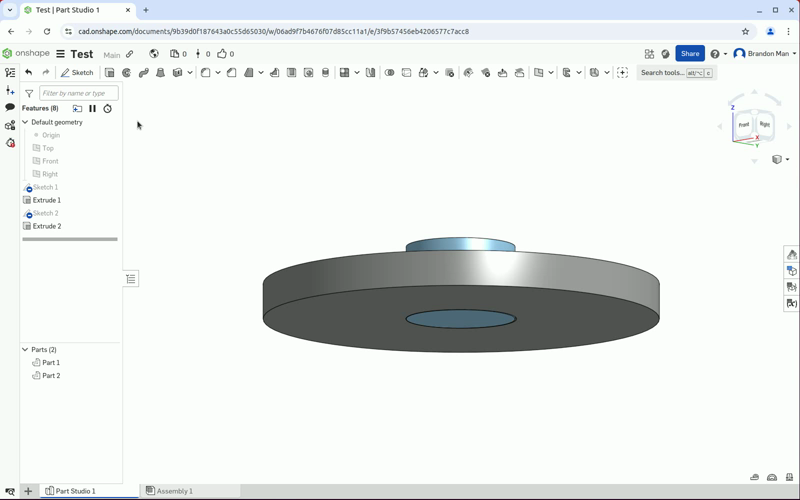
key(down, 3)
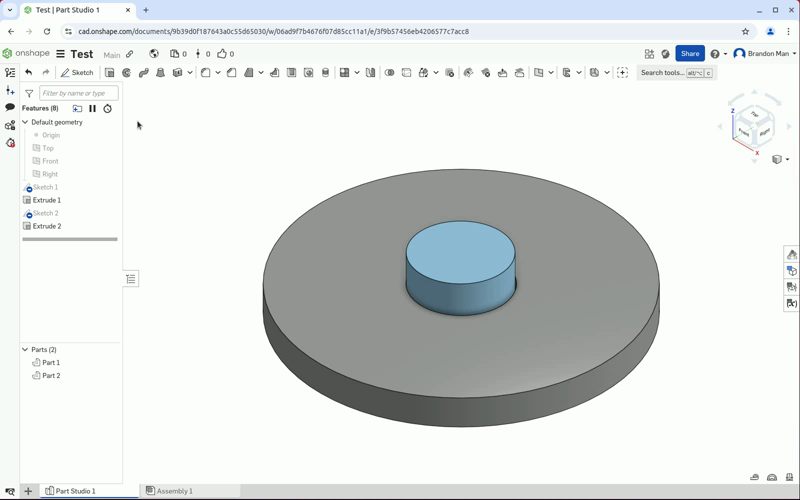
mouse_move(73, 189)
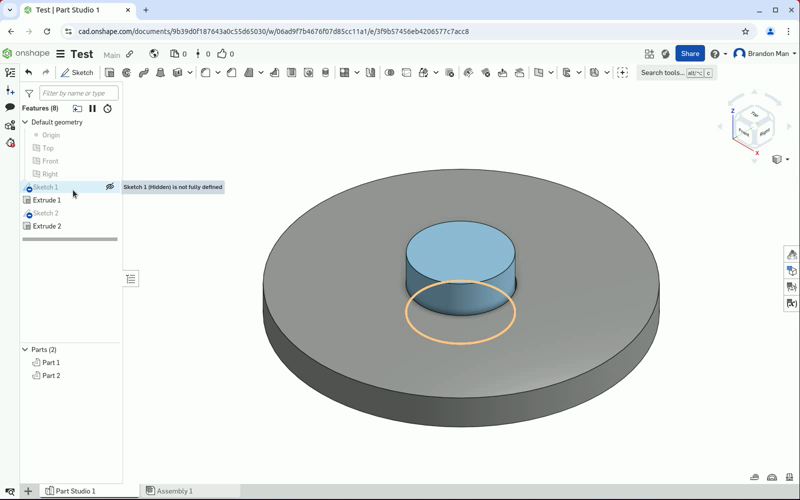
click(73, 189)